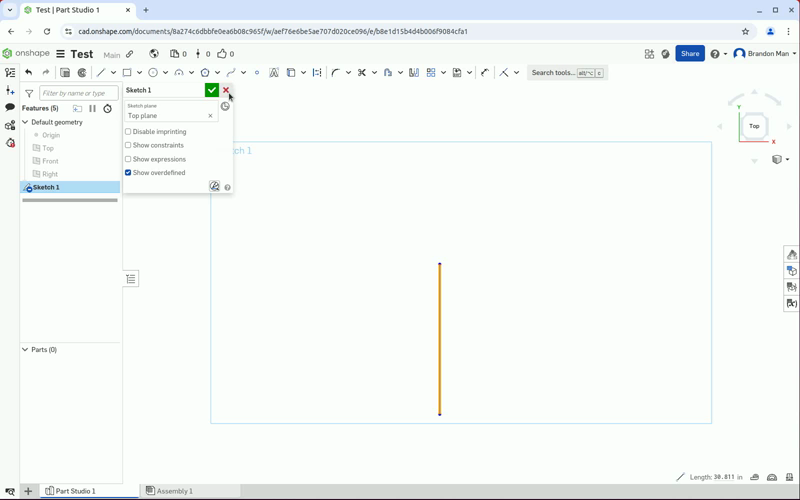
key(shift+h)
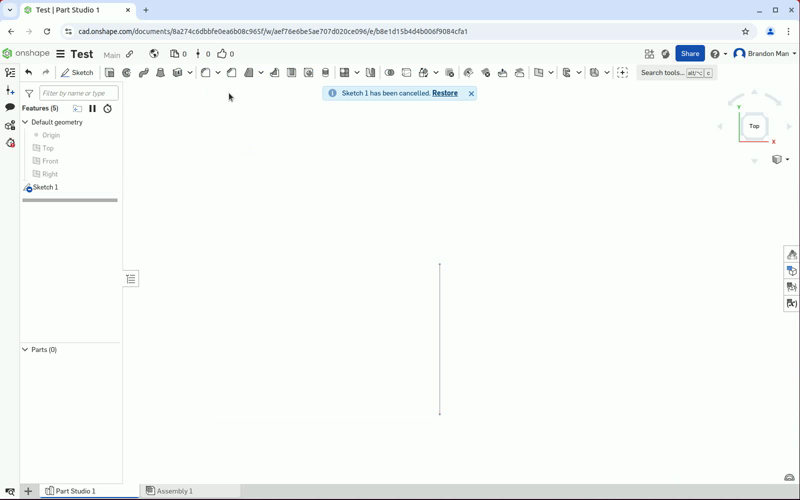
key(shift+s)
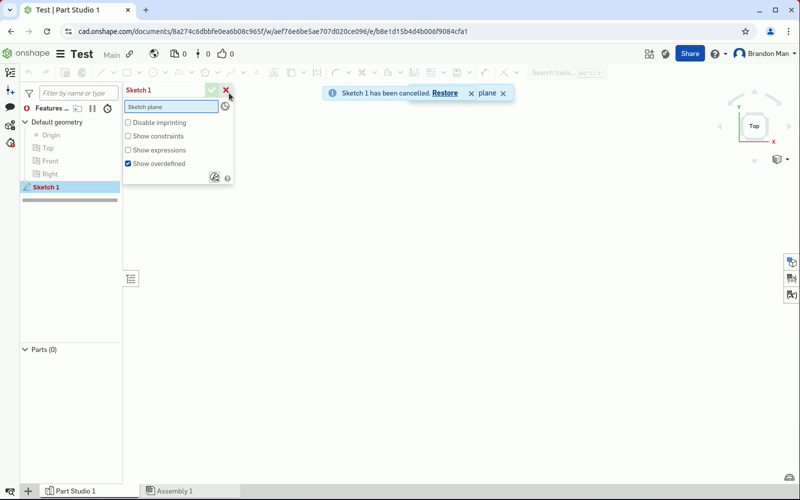
mouse_move(73, 150)
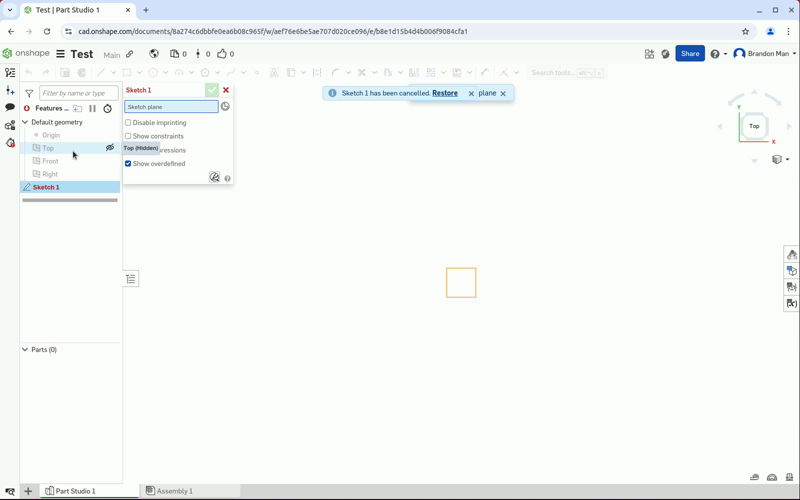
click(73, 150)
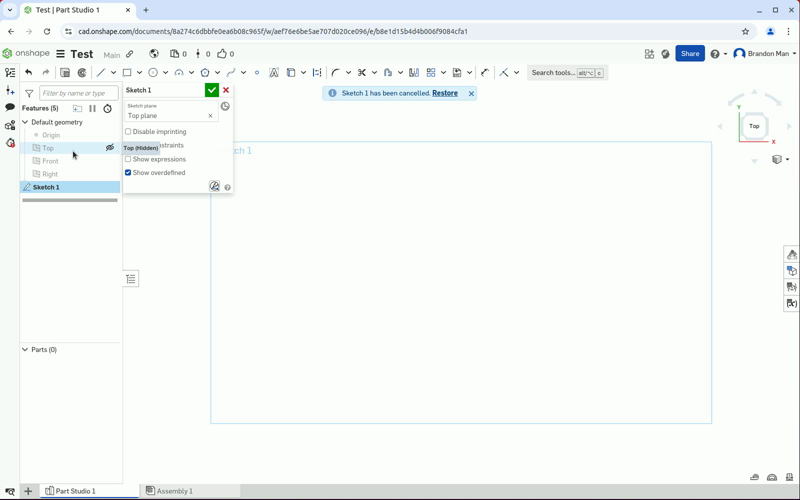
mouse_move(73, 352)
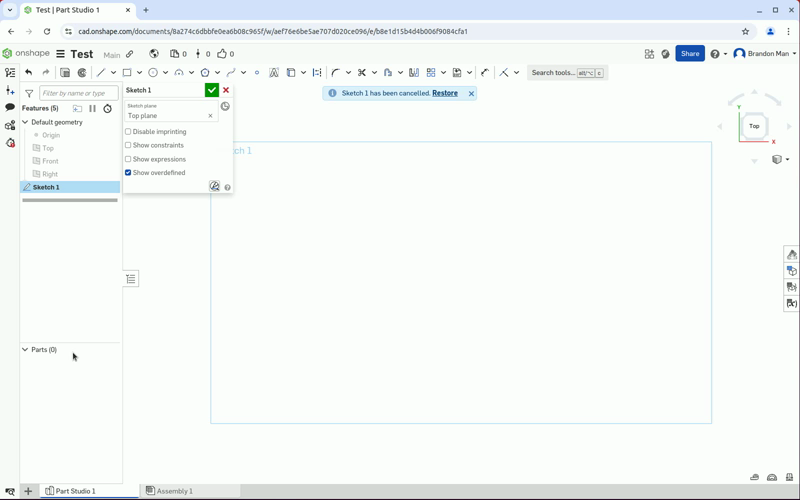
key(y)
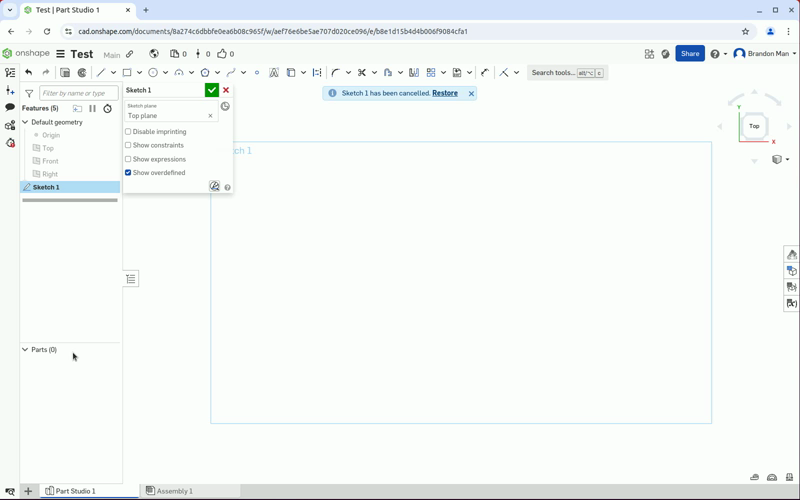
key(c)
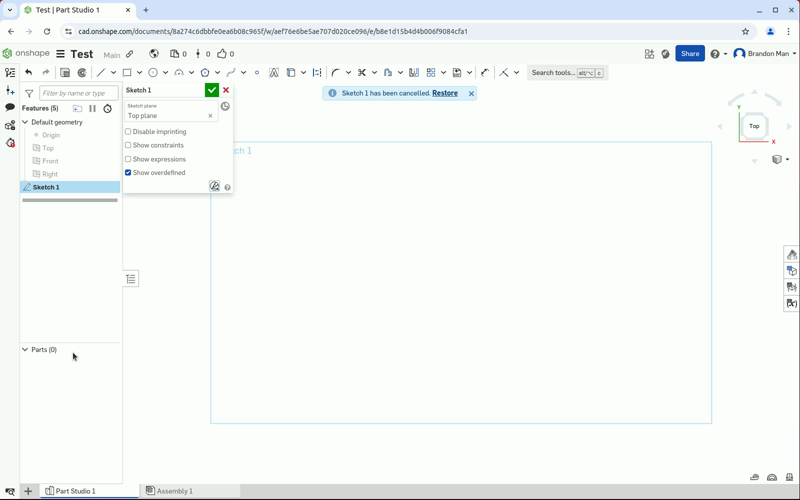
key_down(shift)
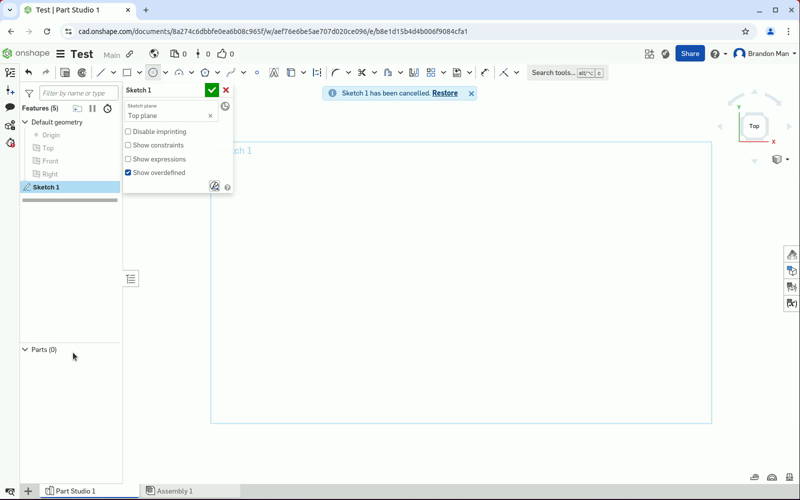
mouse_move(461, 282)
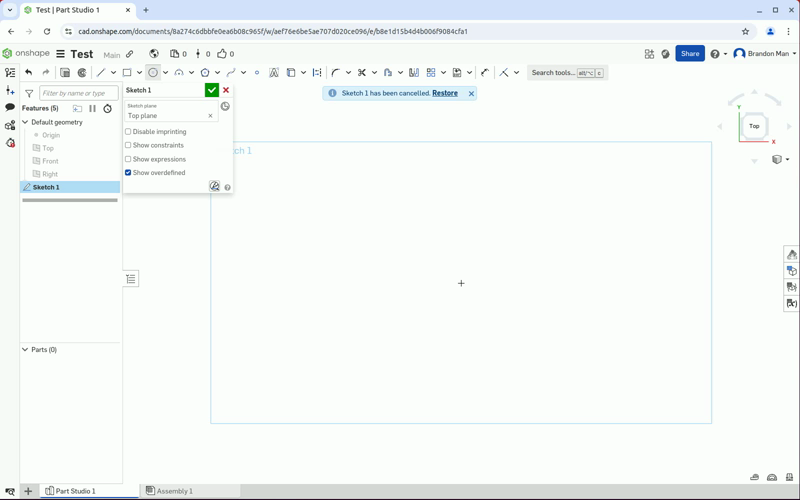
click(461, 282)
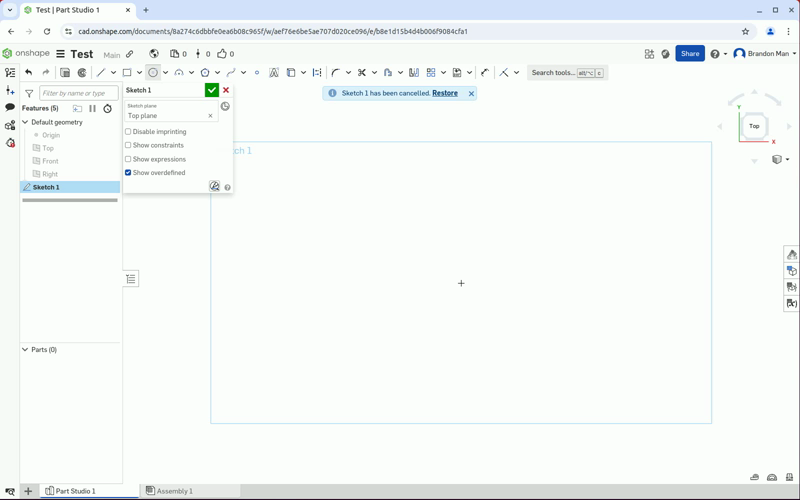
key_up(shift)
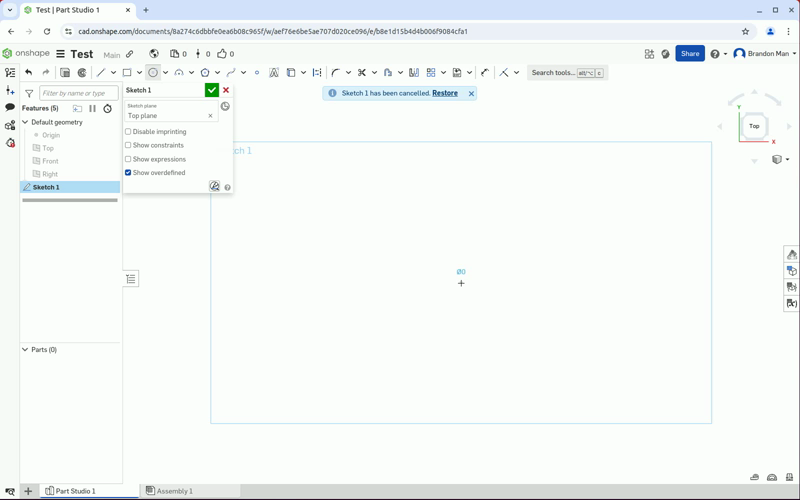
mouse_move(574, 282)
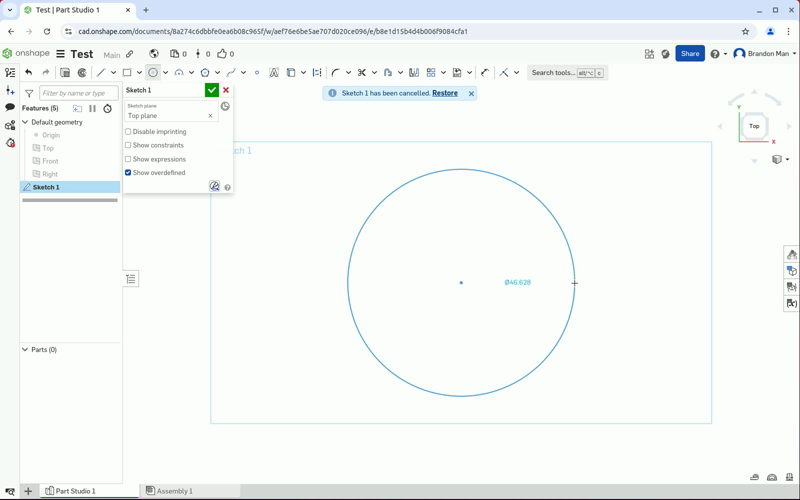
click(574, 282)
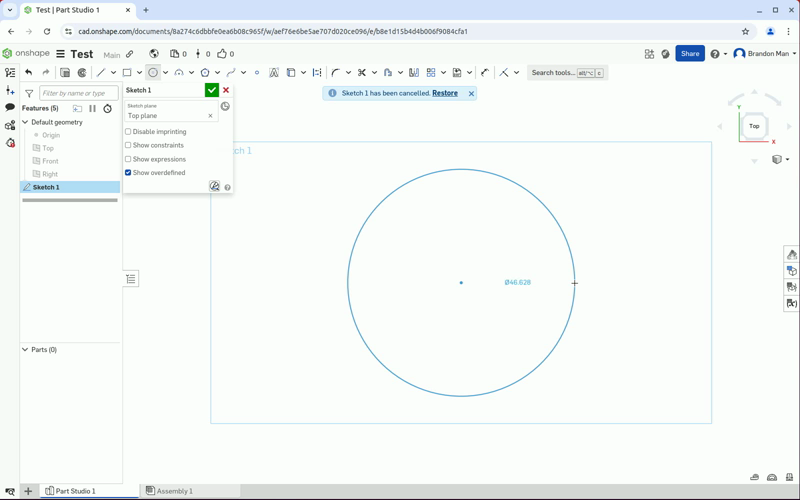
key(esc)
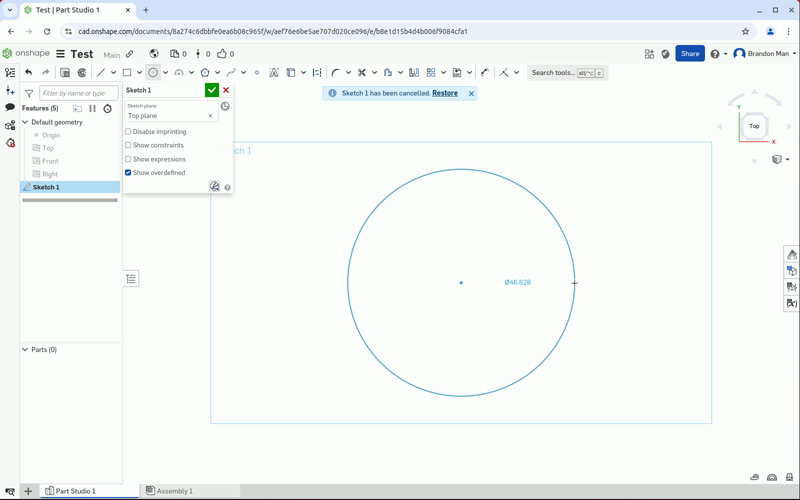
mouse_move(405, 231)
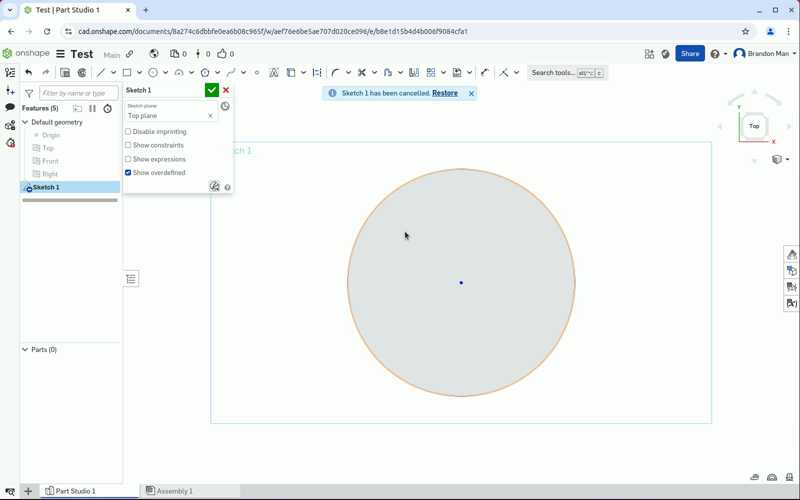
click(405, 231)
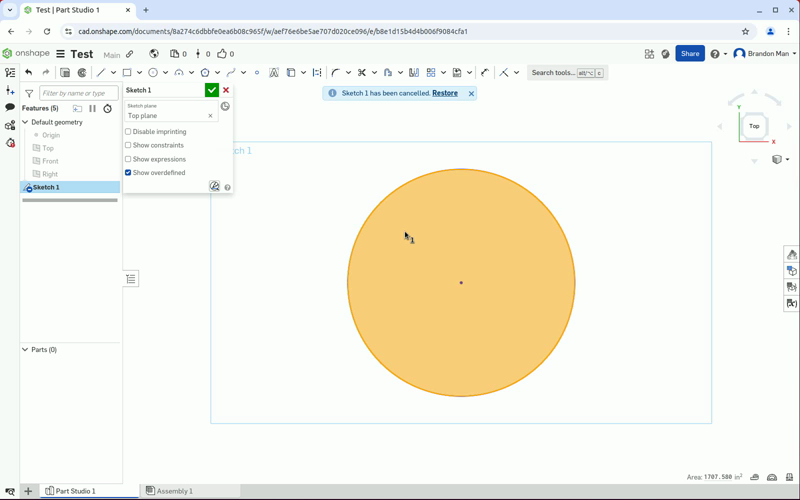
mouse_move(73, 352)
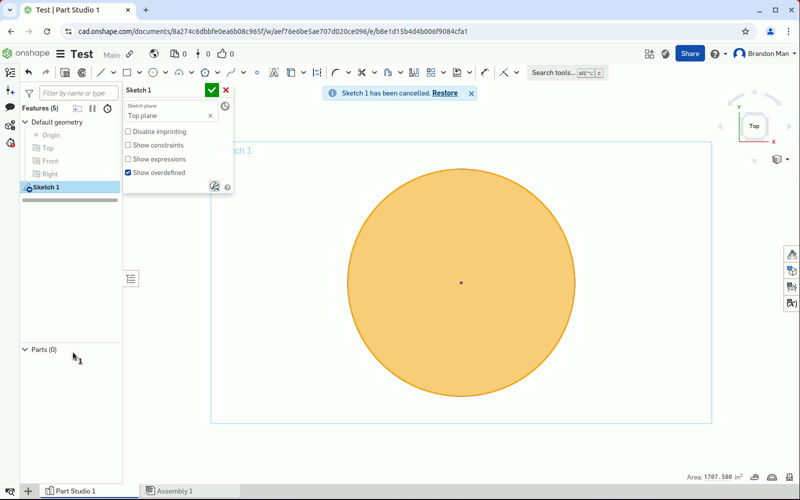
key(shift+y)
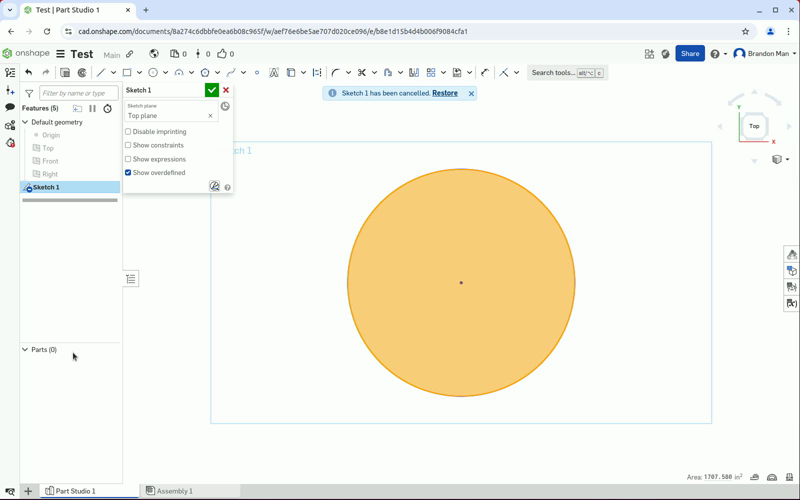
key(shift+e)
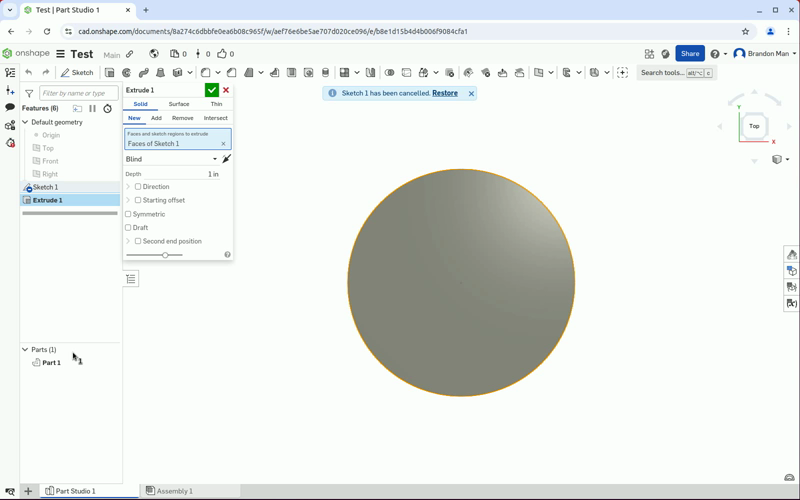
mouse_move(143, 106)
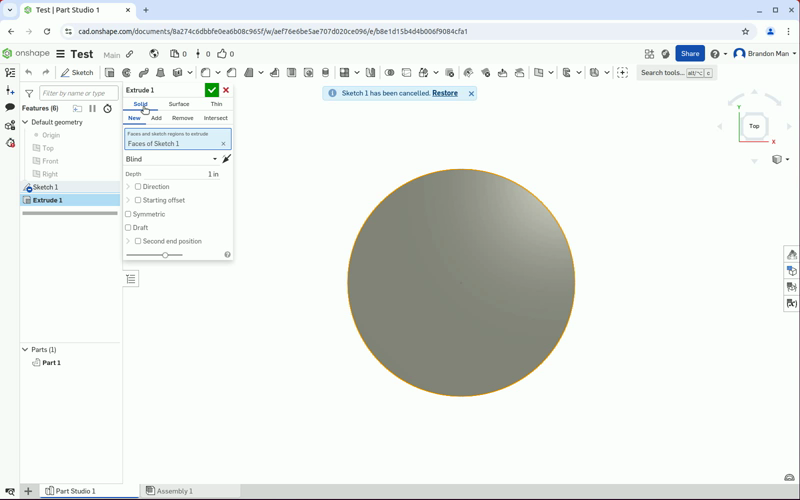
click(143, 106)
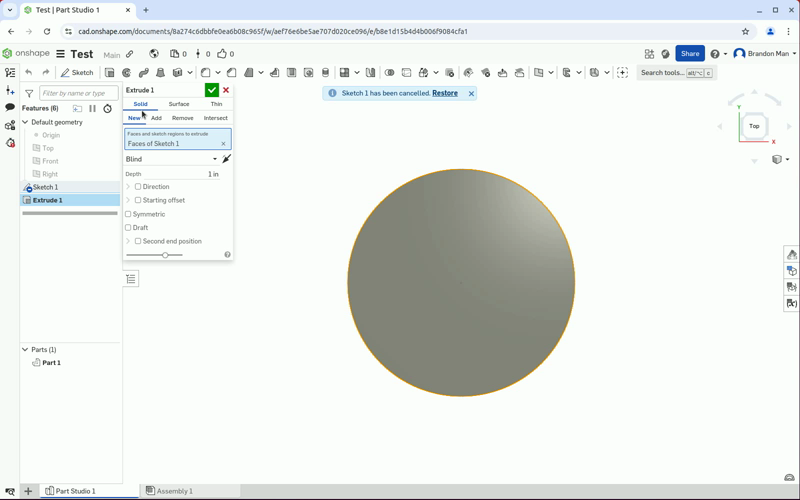
mouse_move(137, 120)
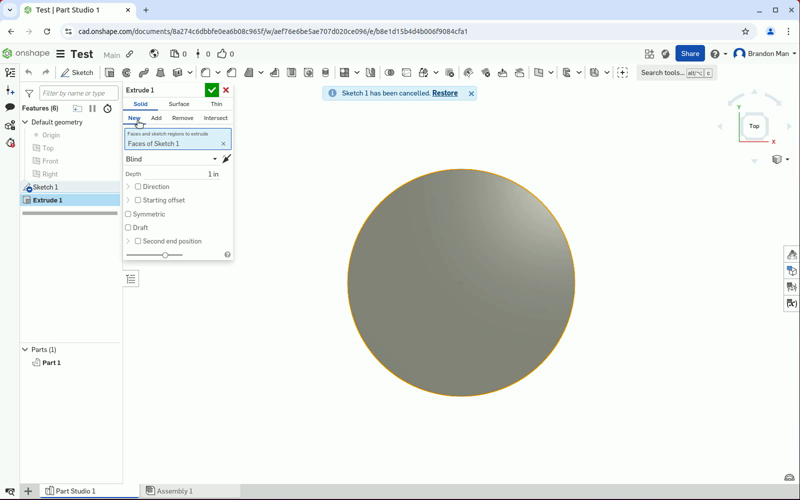
click(137, 120)
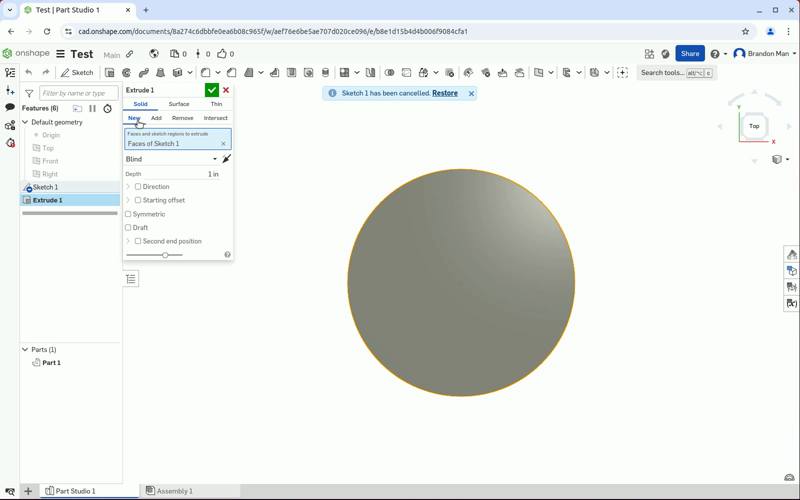
key(tab, 4)
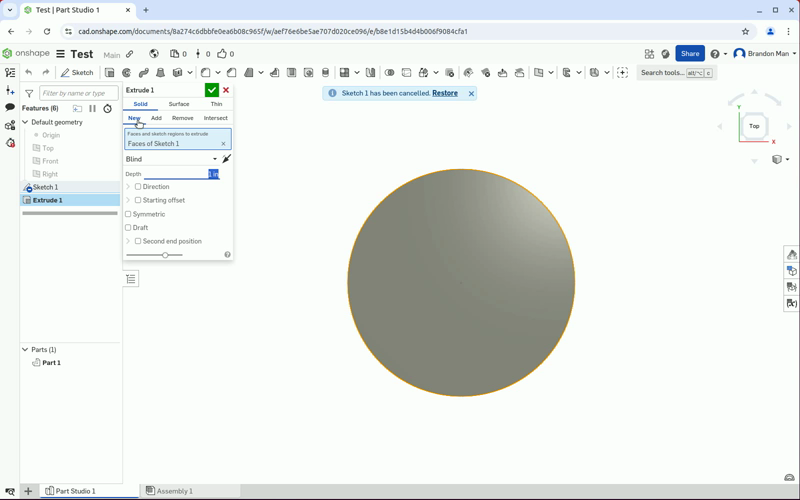
text(1.926)
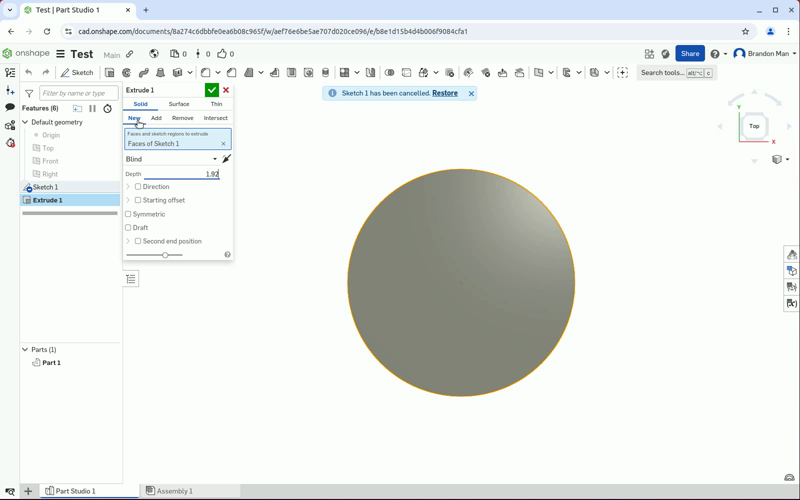
key(enter)
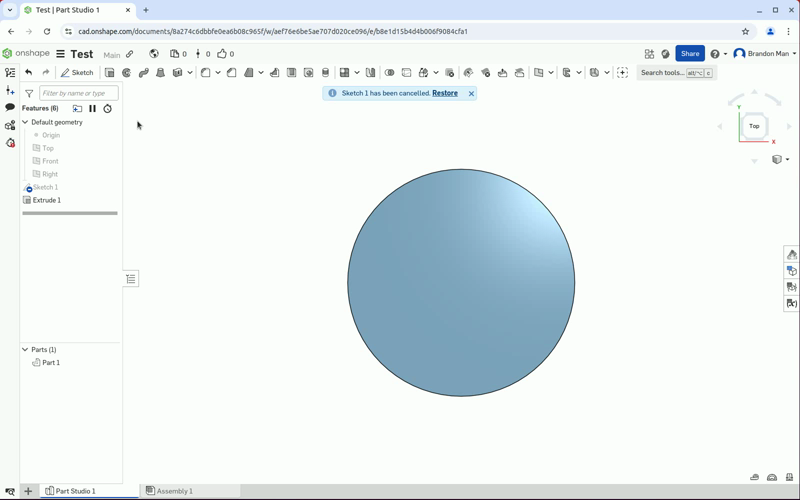
key(shift+h)
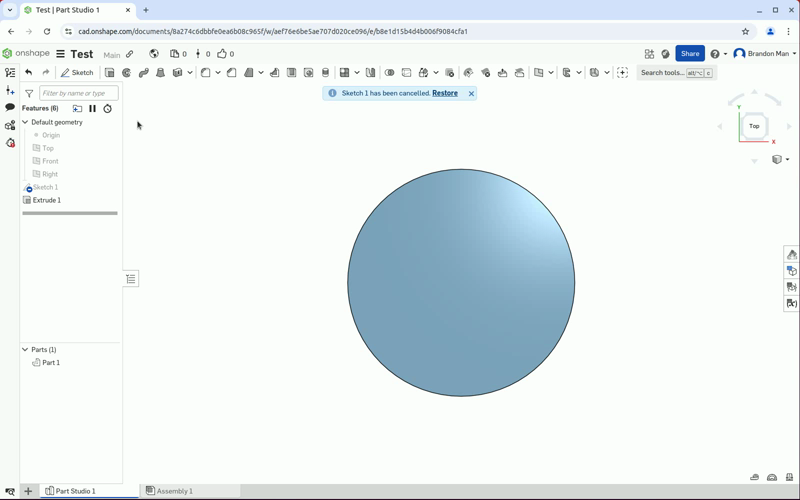
key(shift+h)
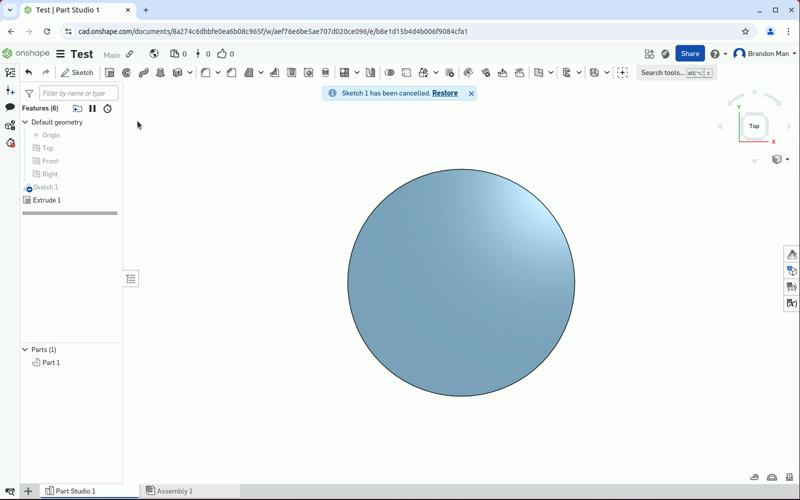
mouse_move(73, 189)
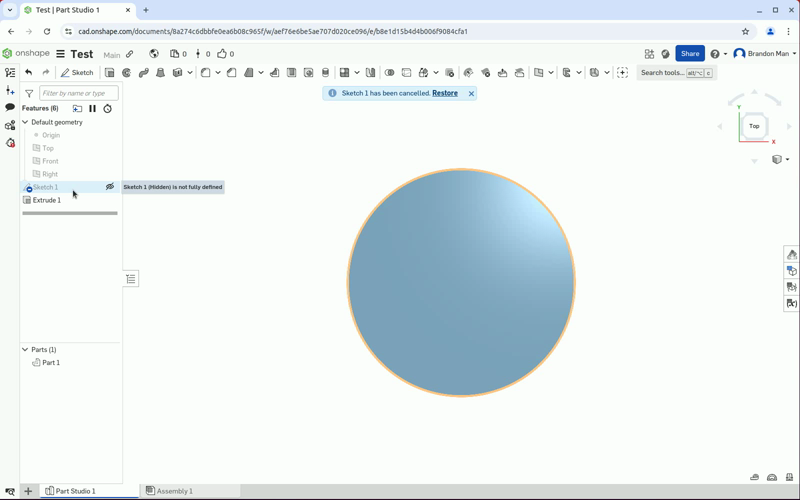
click(73, 189)
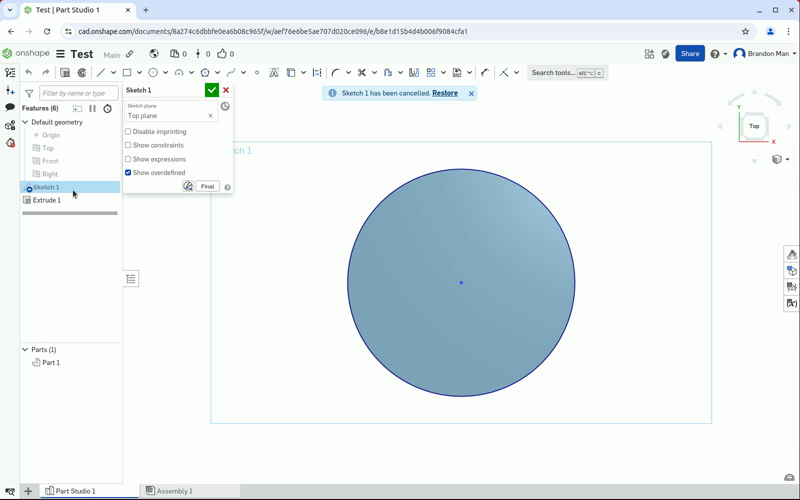
mouse_move(229, 92)
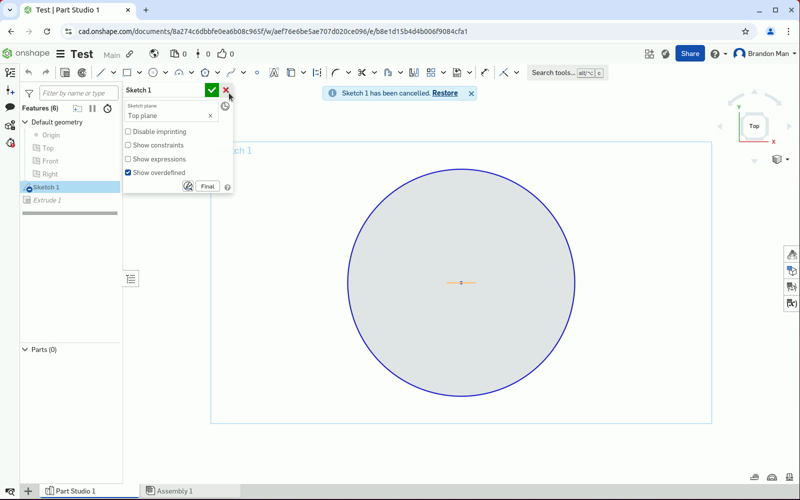
click(229, 92)
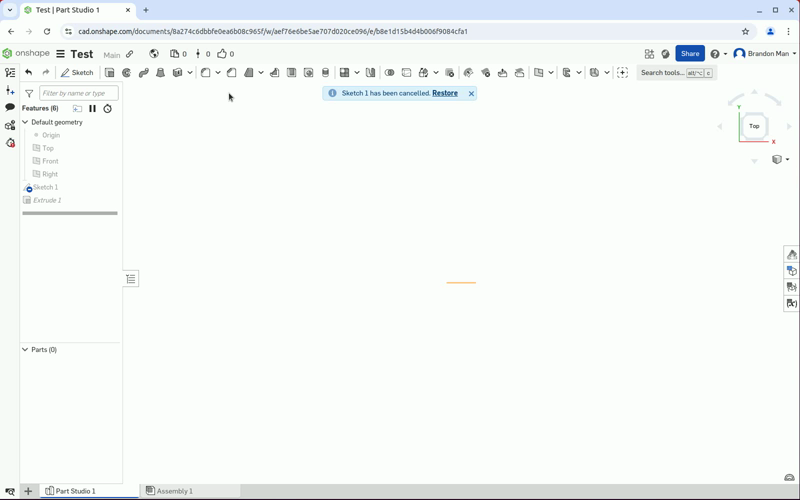
mouse_move(541, 75)
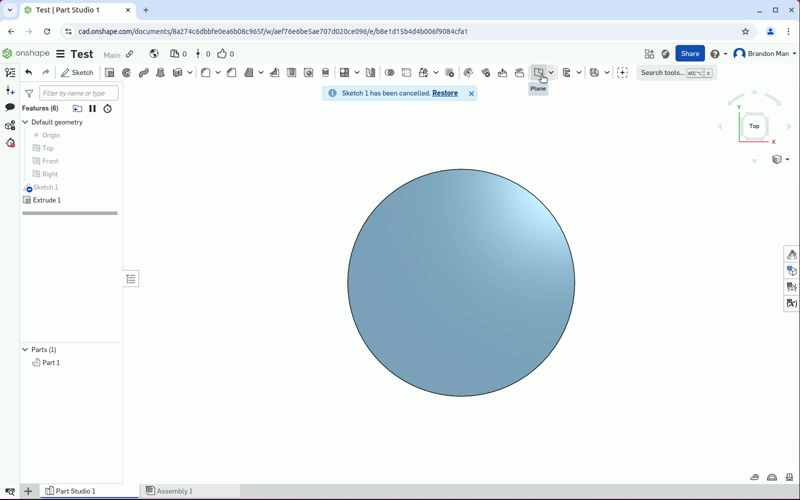
click(541, 75)
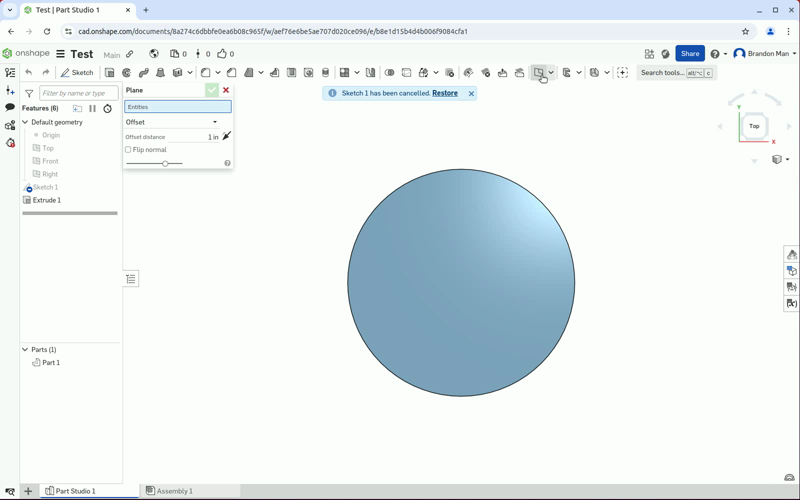
mouse_move(73, 150)
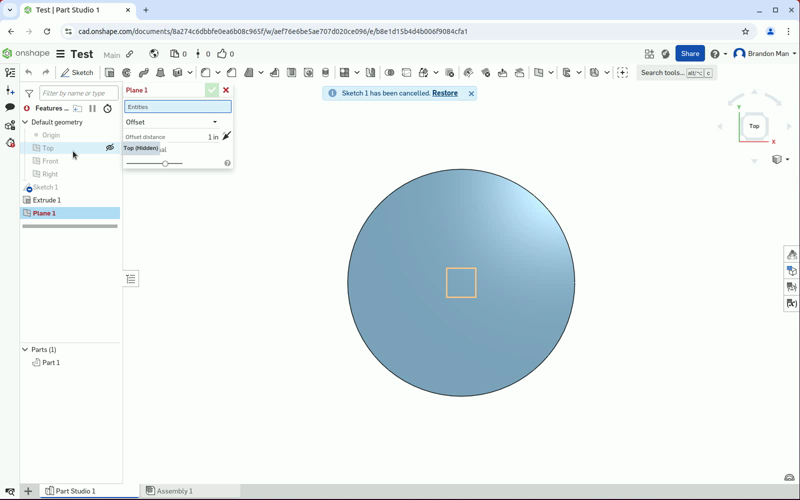
click(73, 150)
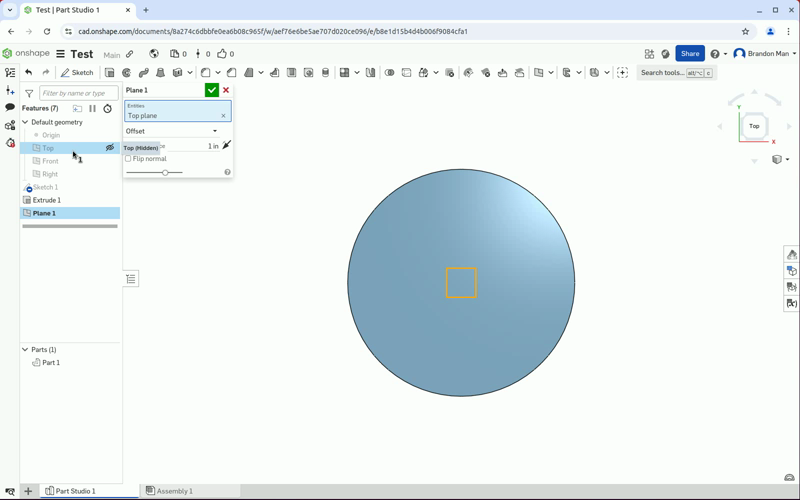
key(tab, 2)
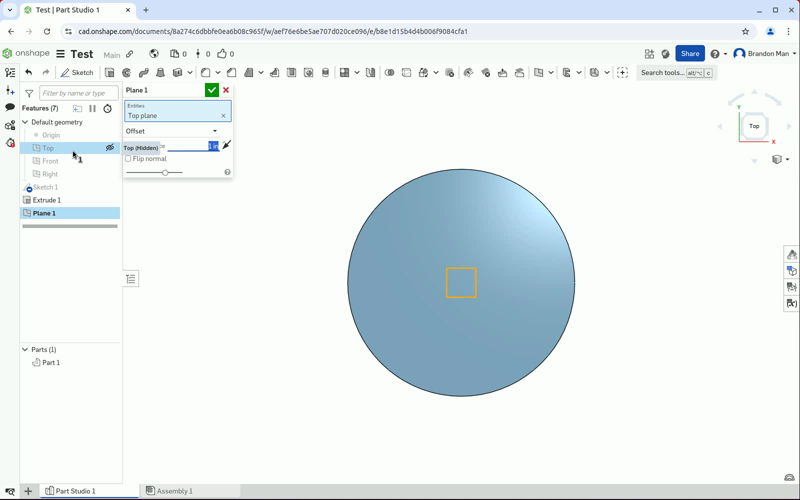
text(1.91)
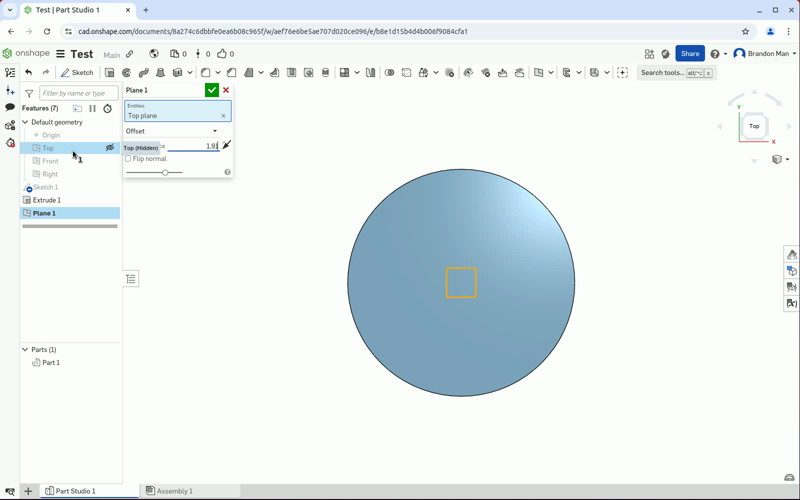
key(enter, 2)
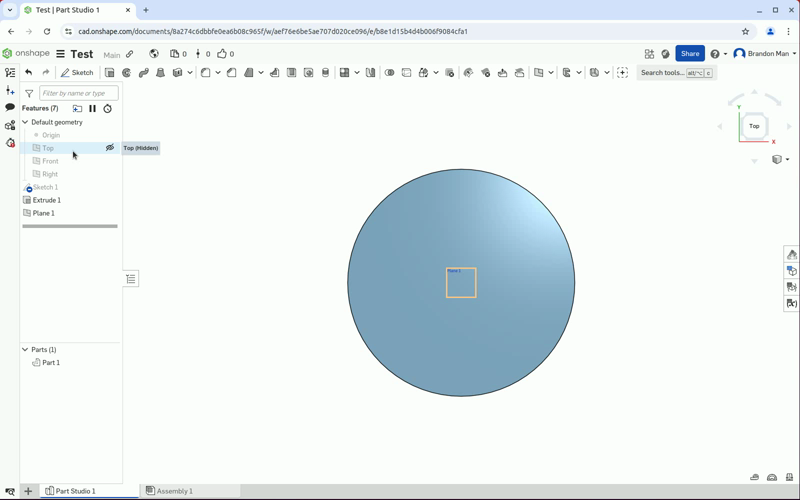
key(shift+s)
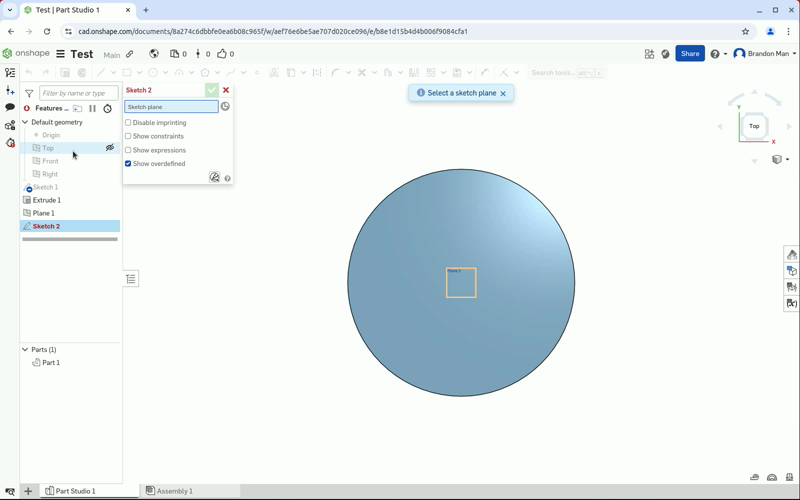
mouse_move(73, 215)
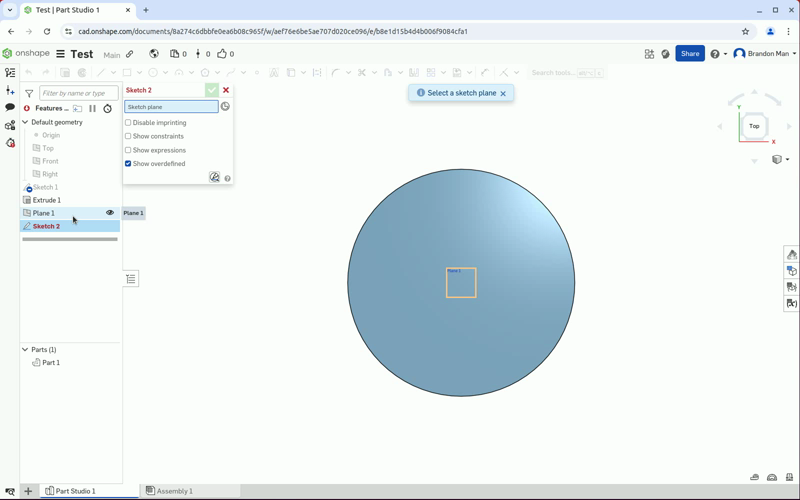
click(73, 215)
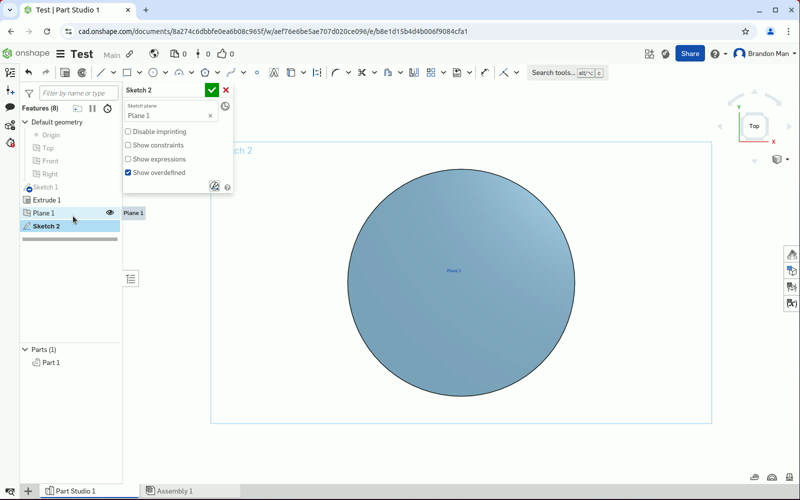
mouse_move(73, 352)
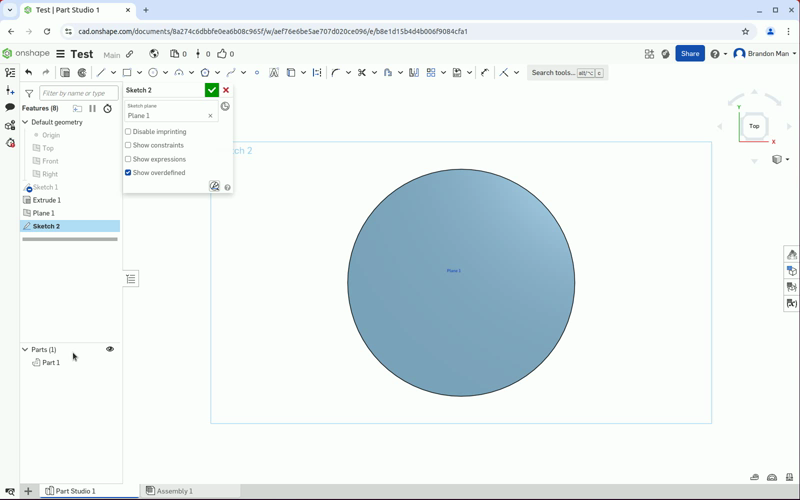
key(y)
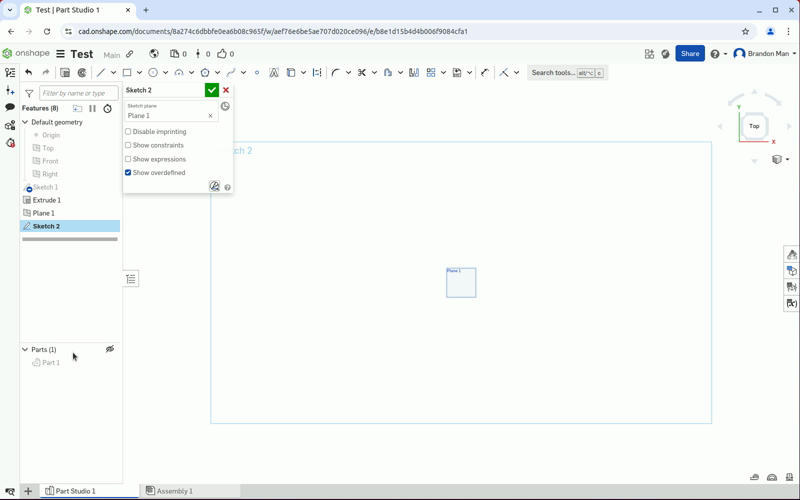
key(c)
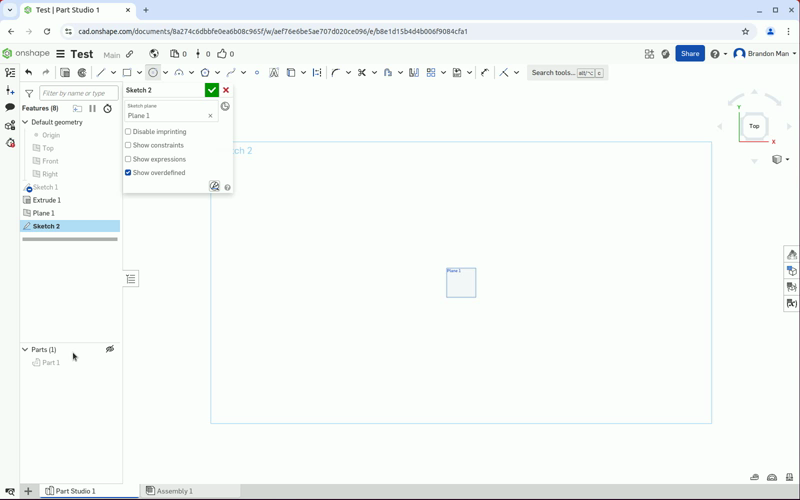
key_down(shift)
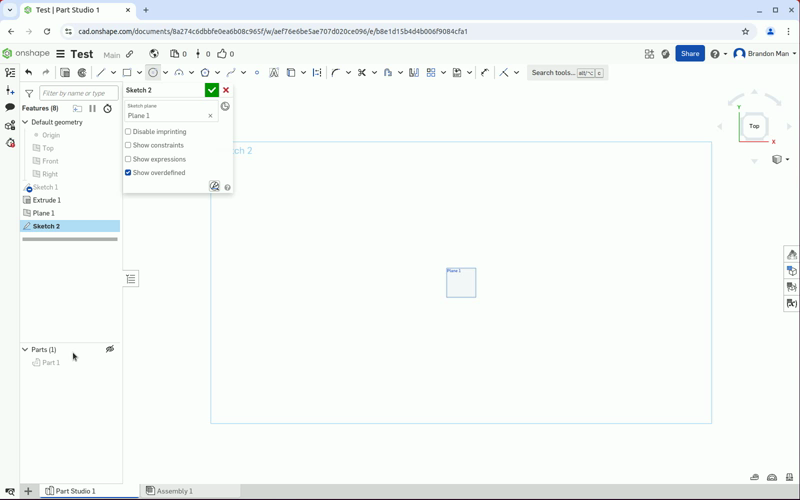
mouse_move(460, 282)
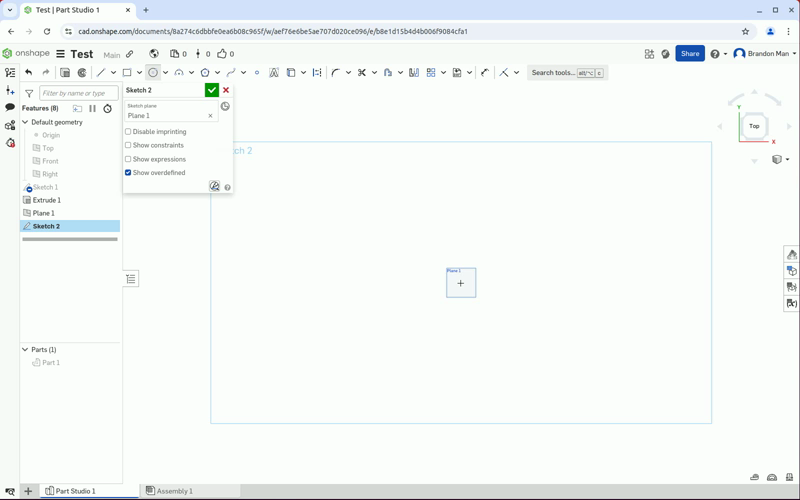
click(460, 282)
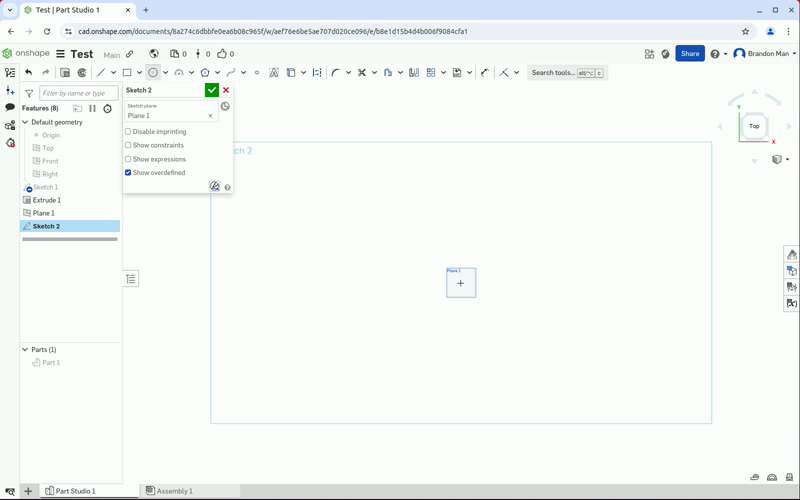
key_up(shift)
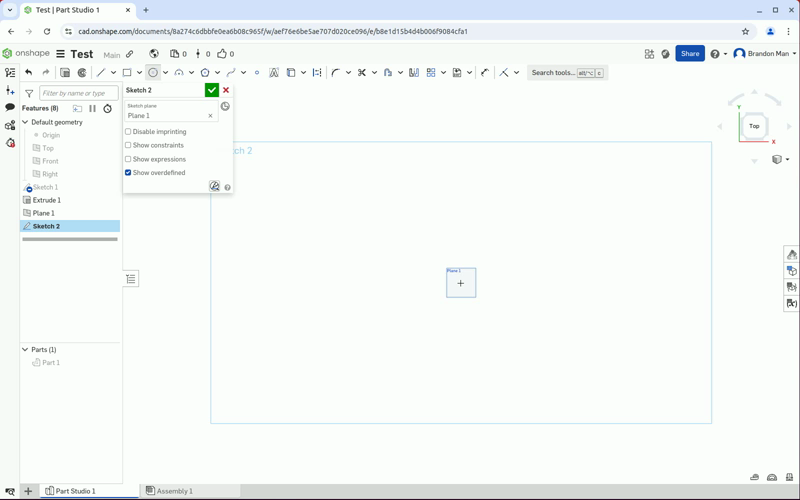
mouse_move(527, 282)
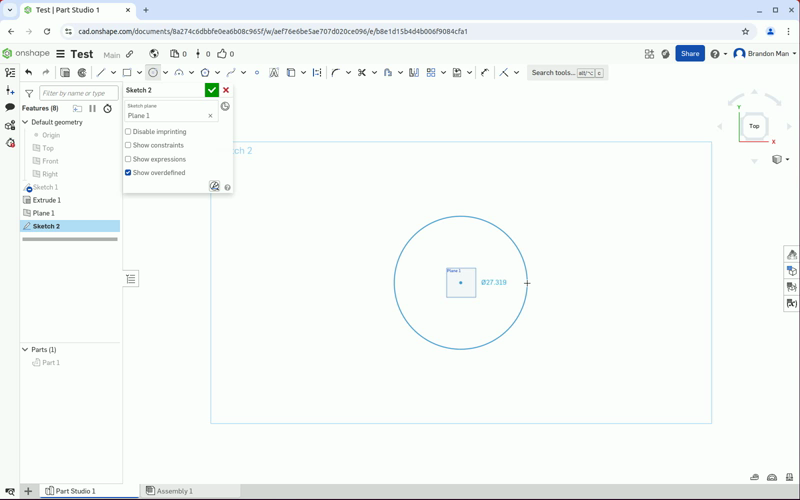
click(527, 282)
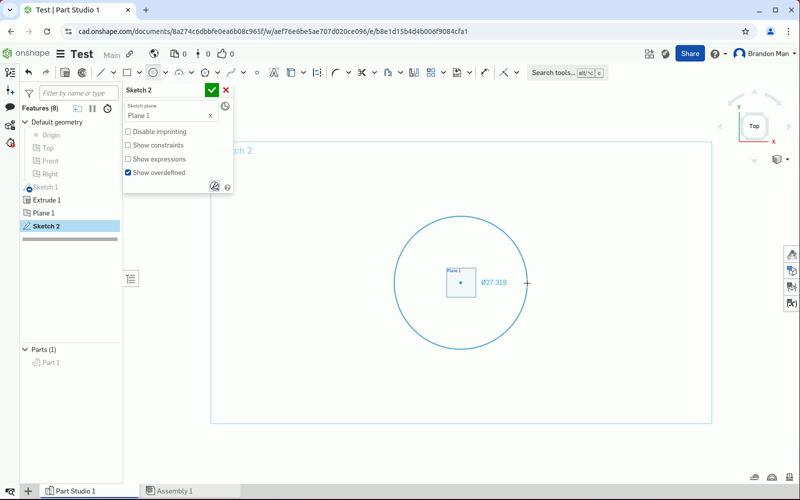
key(esc)
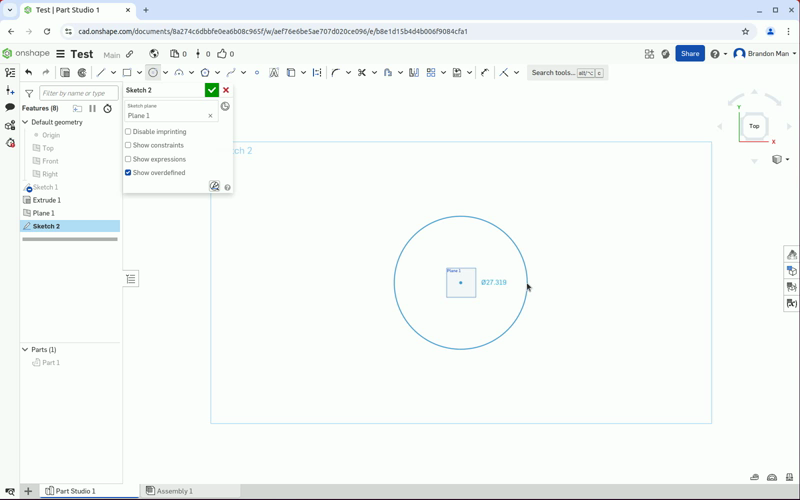
mouse_move(491, 282)
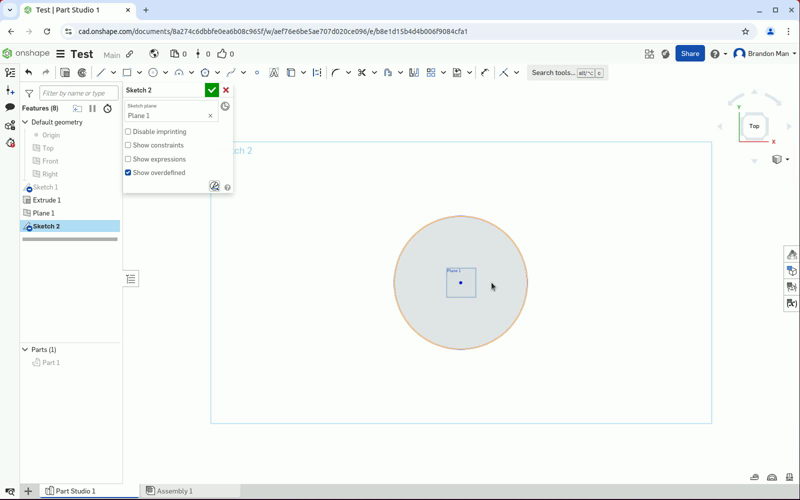
click(491, 282)
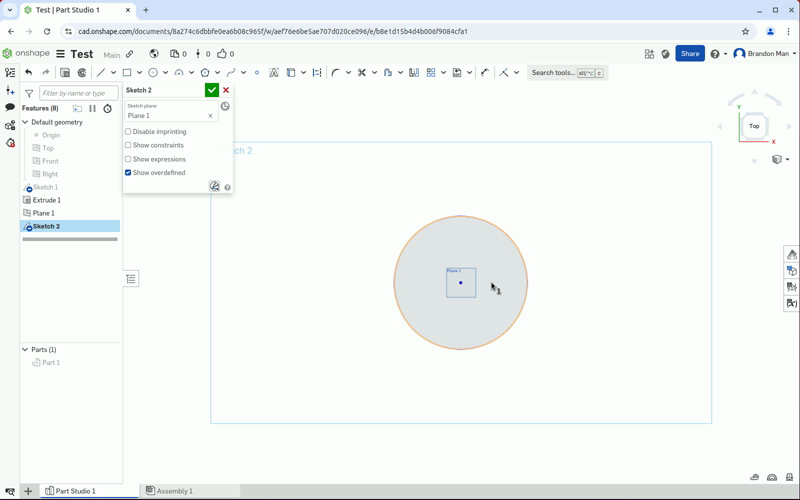
mouse_move(73, 352)
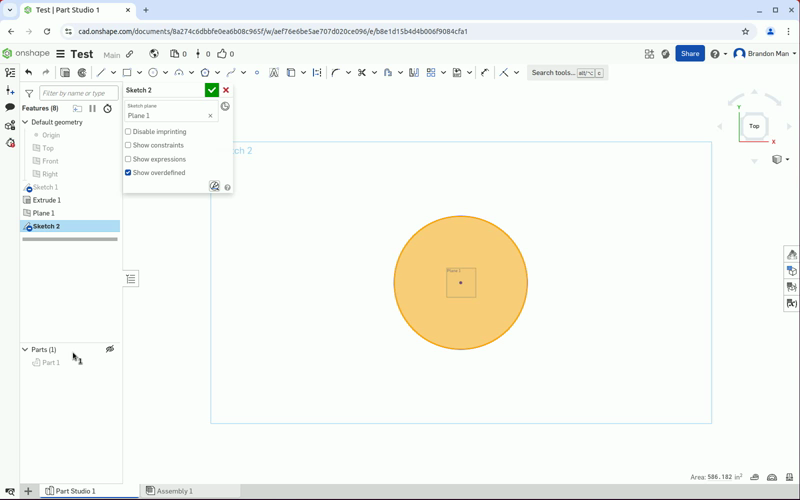
key(shift+y)
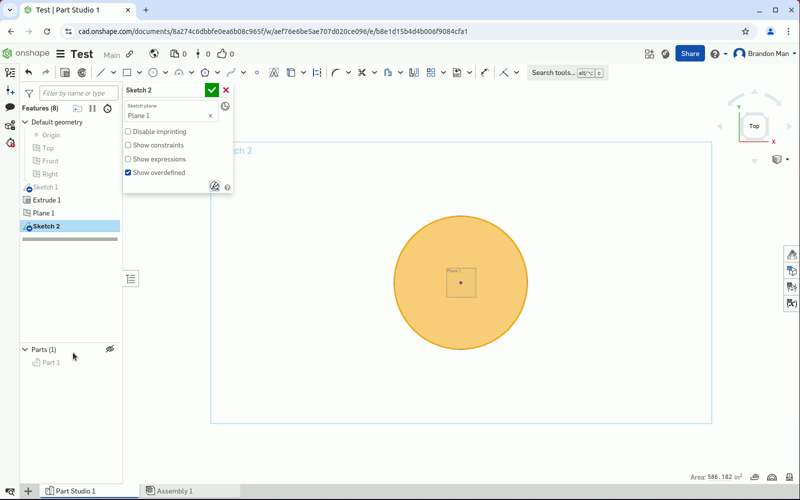
key(shift+e)
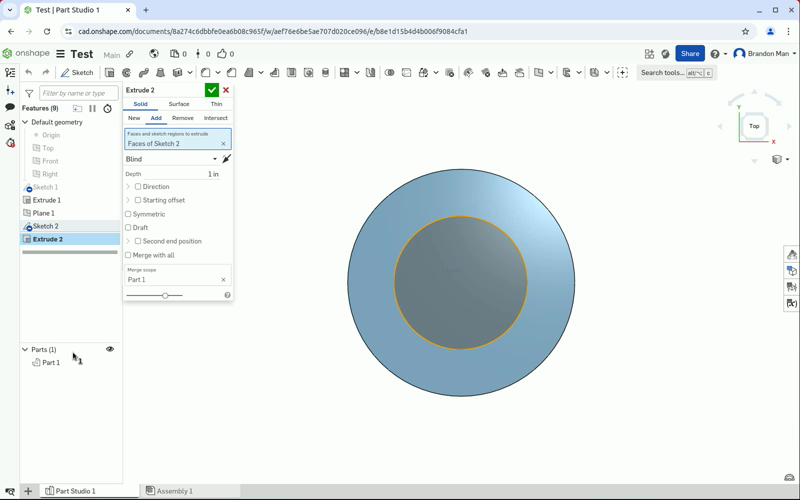
mouse_move(143, 106)
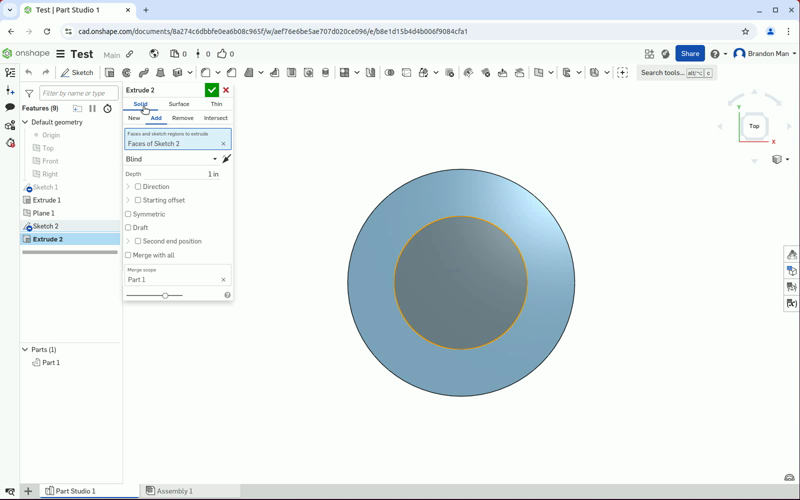
click(143, 106)
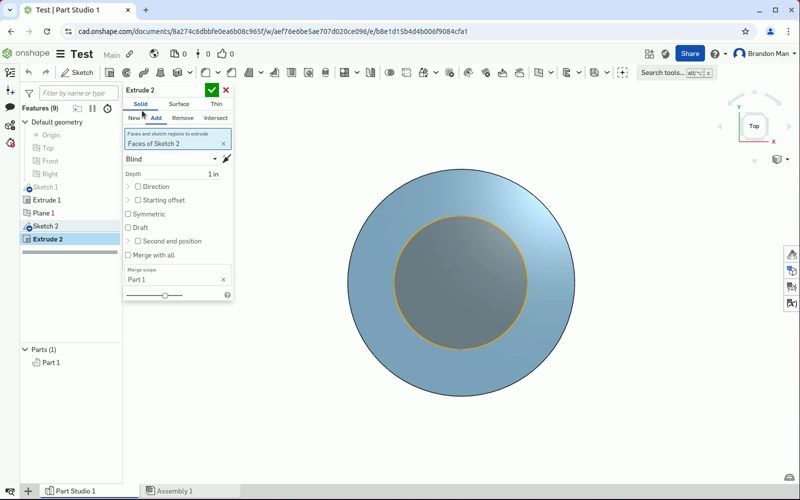
mouse_move(137, 120)
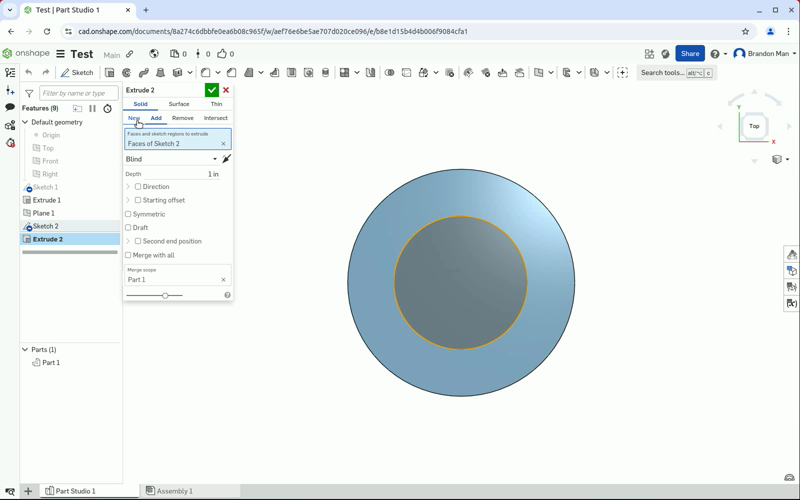
click(137, 120)
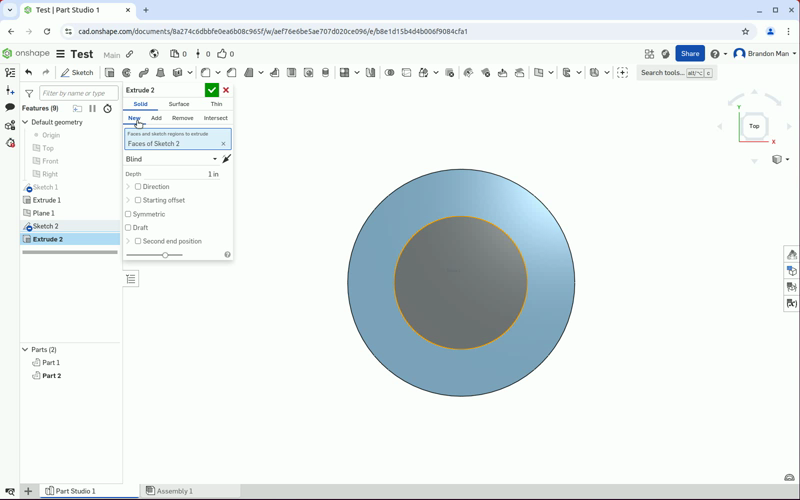
key(tab, 4)
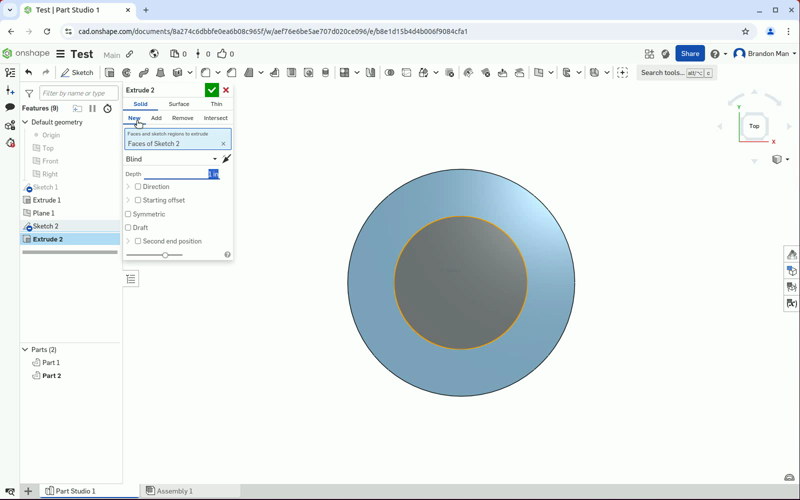
text(14.683)
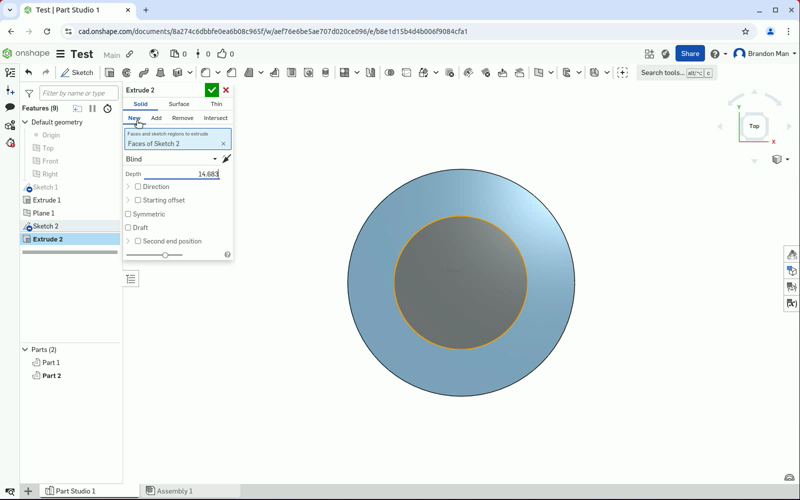
key(enter)
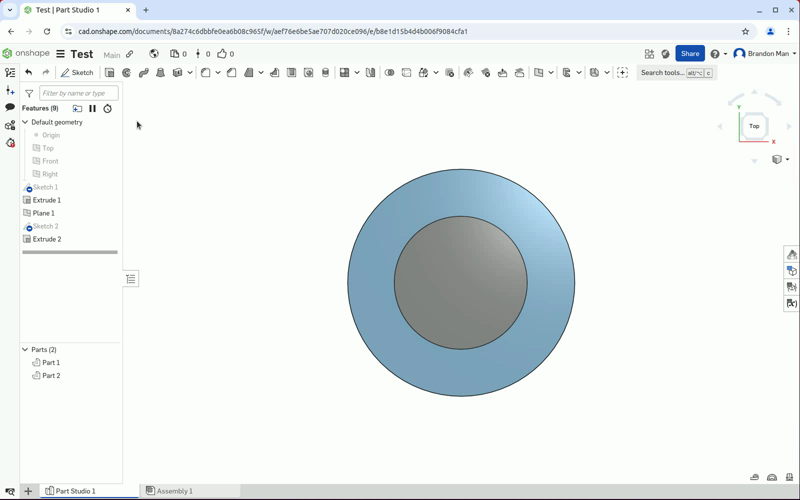
key(shift+h)
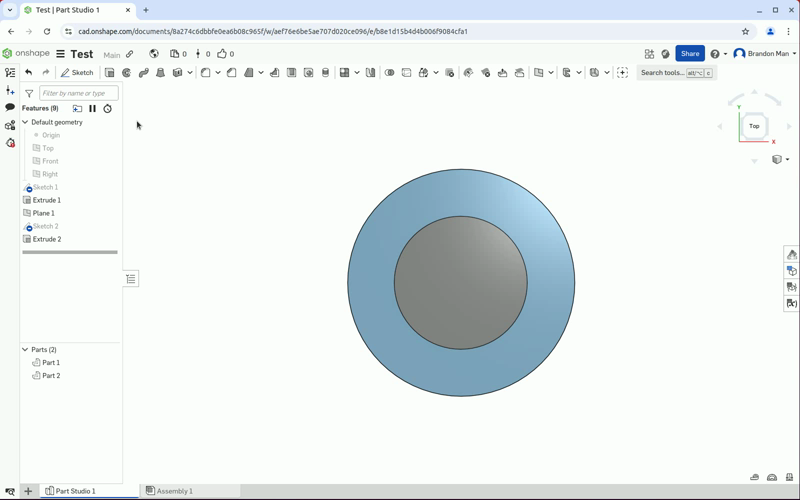
key(shift+h)
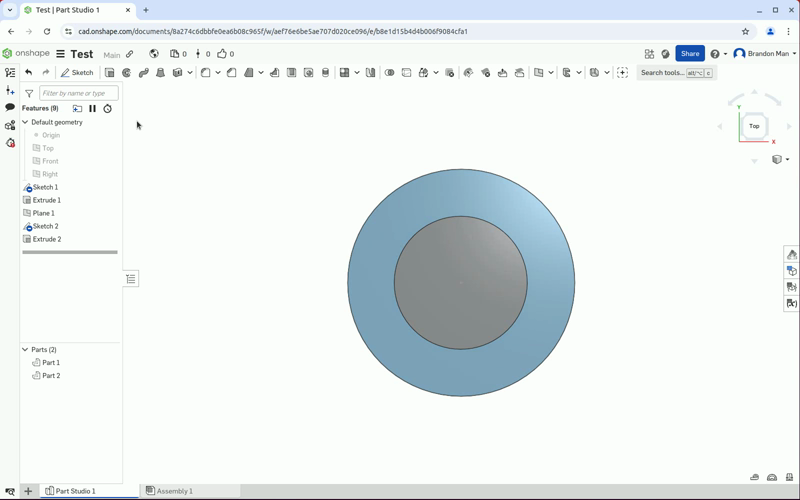
key(shift+7)
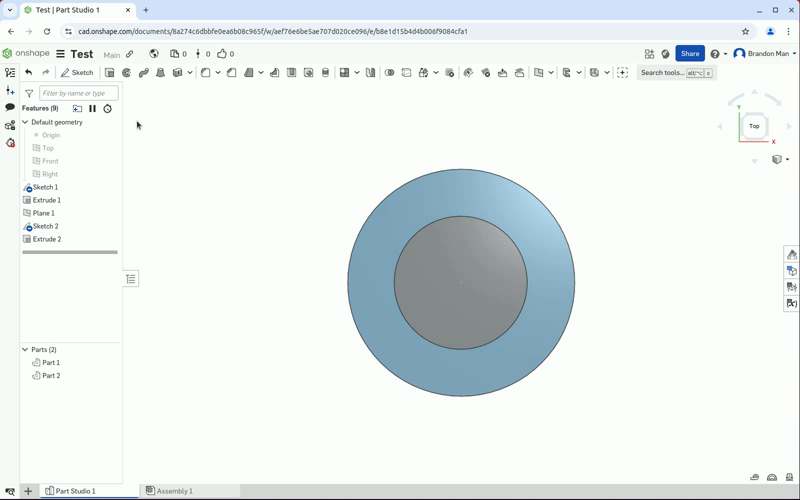
key(up, 3)
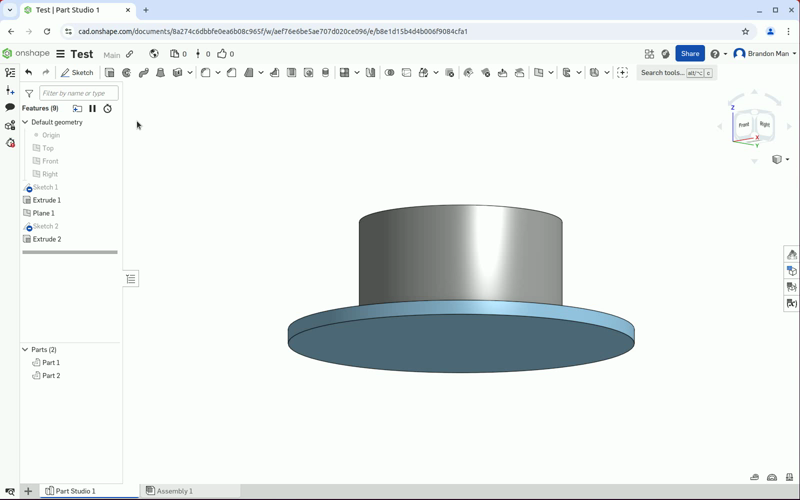
key(left, 3)
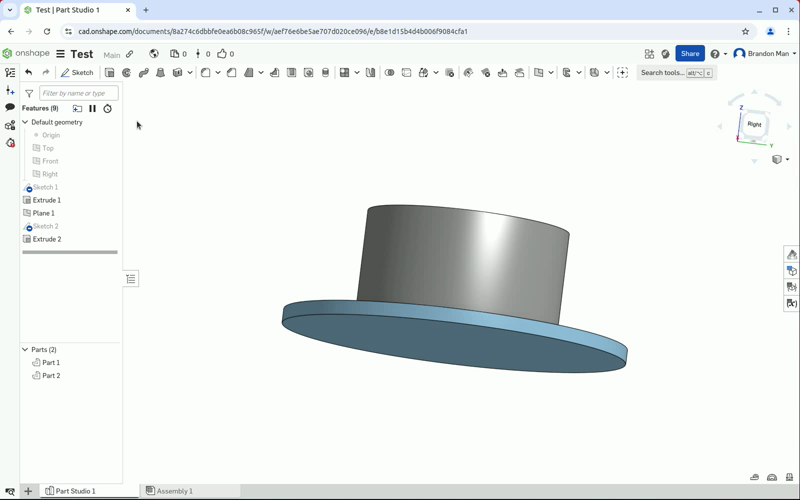
key(right, 3)
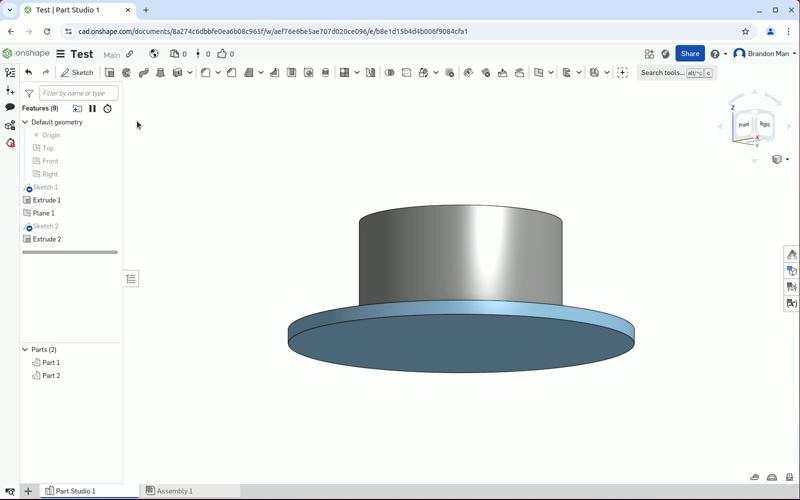
key(down, 3)
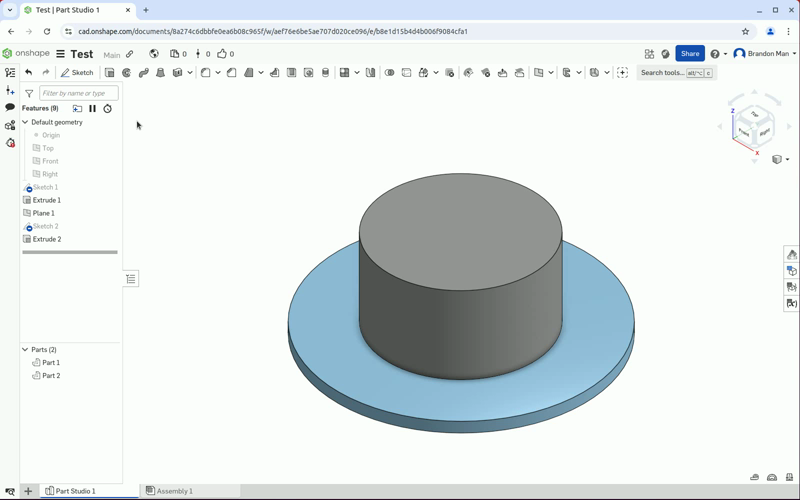
mouse_move(73, 189)
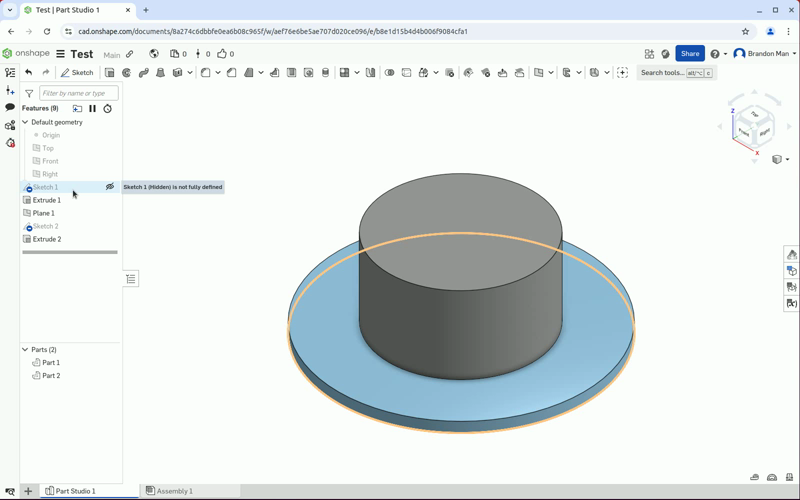
click(73, 189)